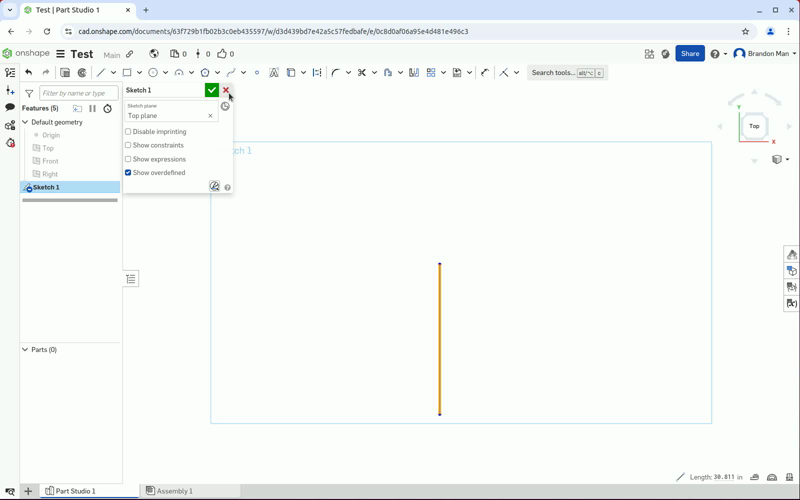
key(shift+h)
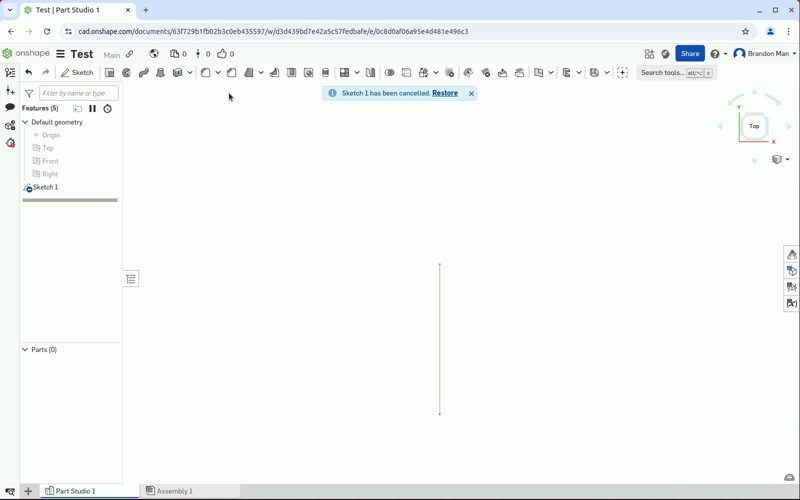
key(shift+s)
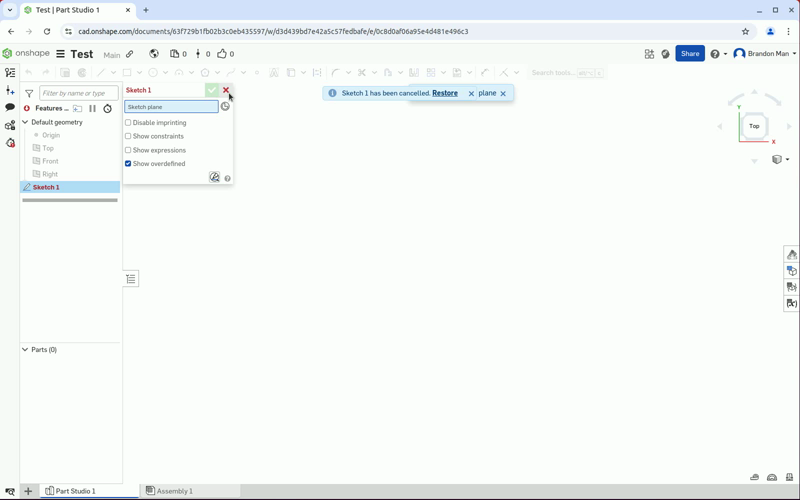
mouse_move(73, 150)
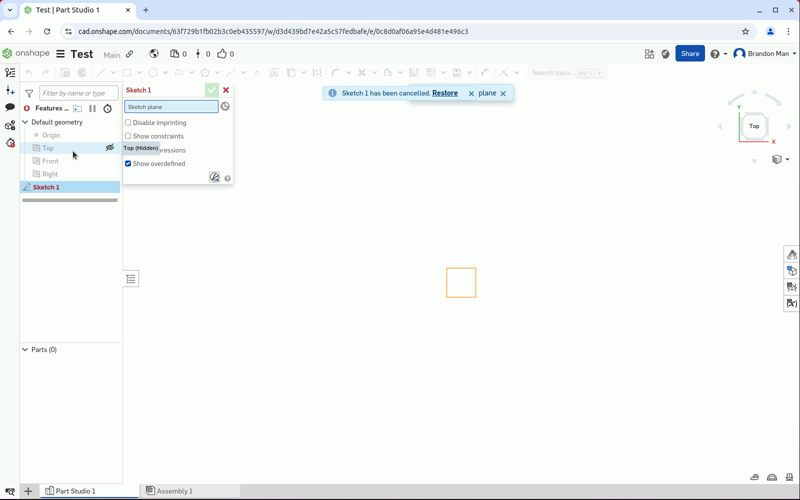
click(73, 150)
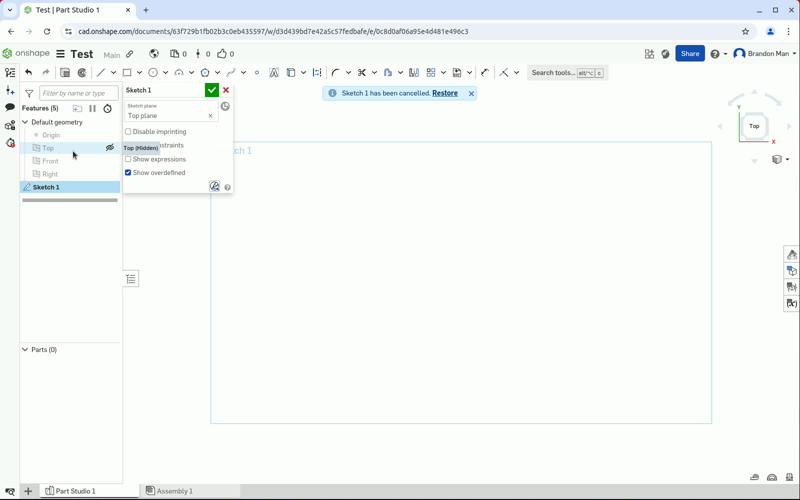
mouse_move(73, 352)
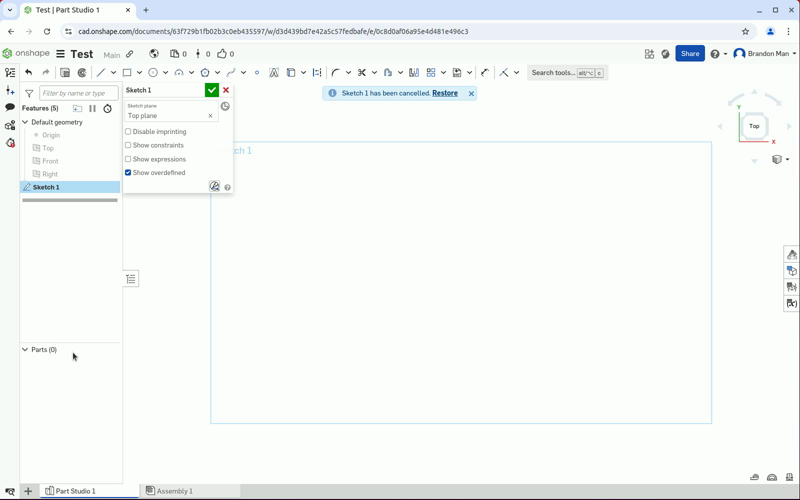
key(y)
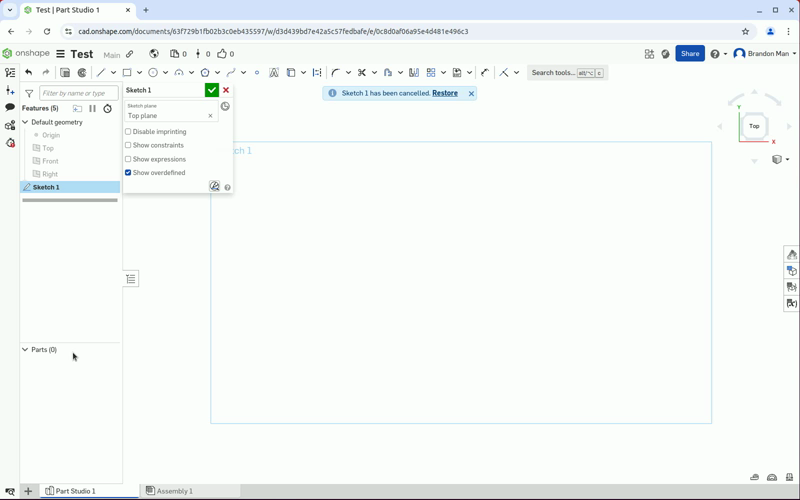
key(c)
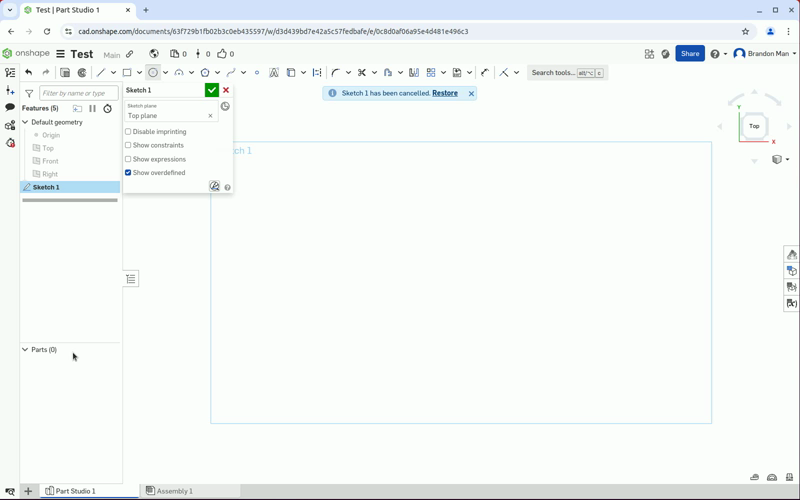
key_down(shift)
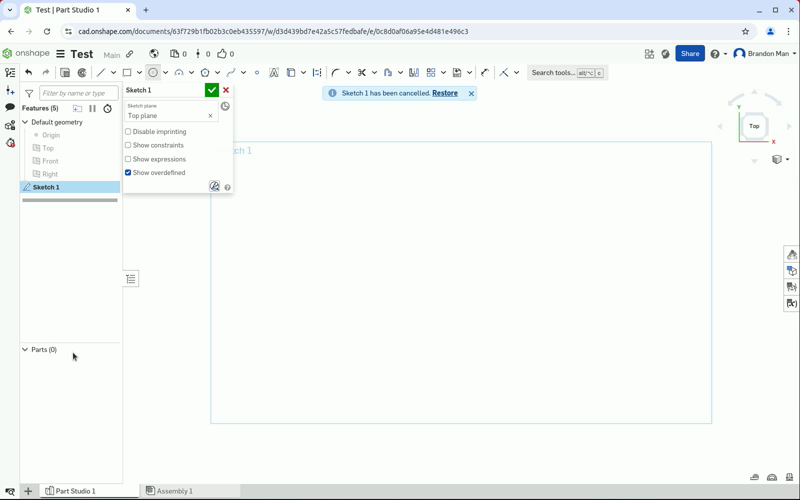
mouse_move(461, 282)
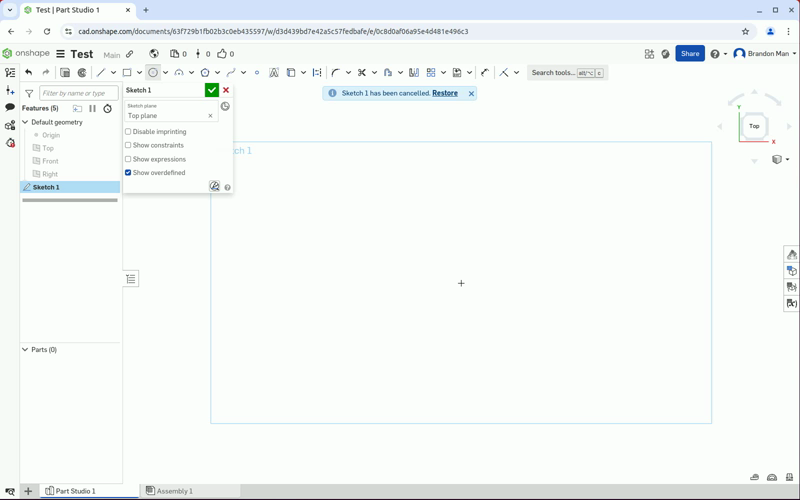
click(461, 282)
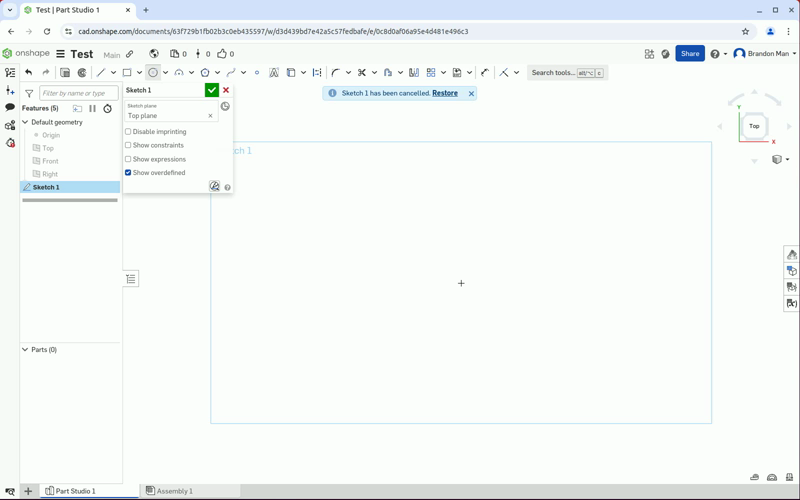
key_up(shift)
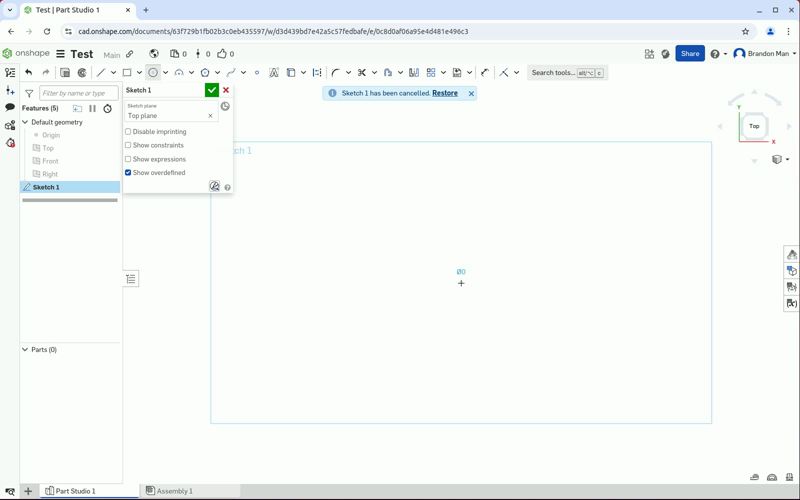
mouse_move(540, 282)
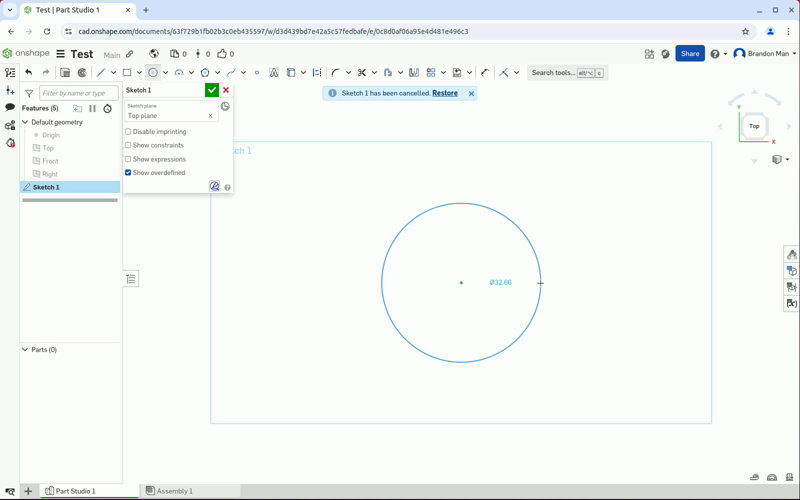
click(540, 282)
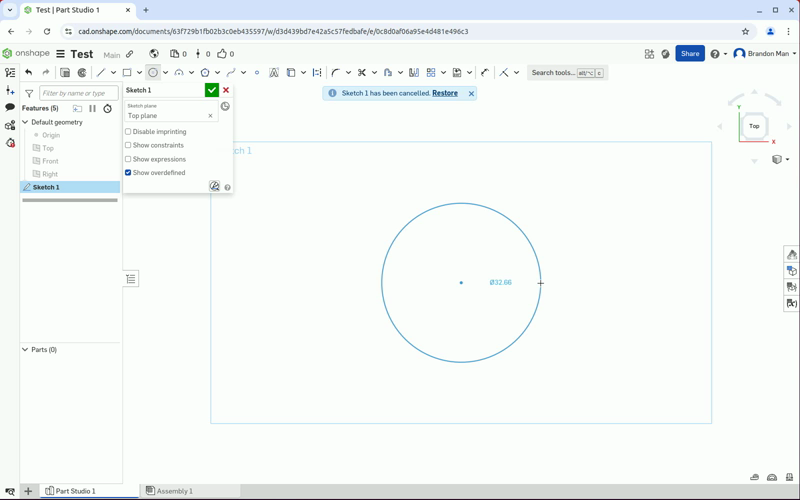
key(esc)
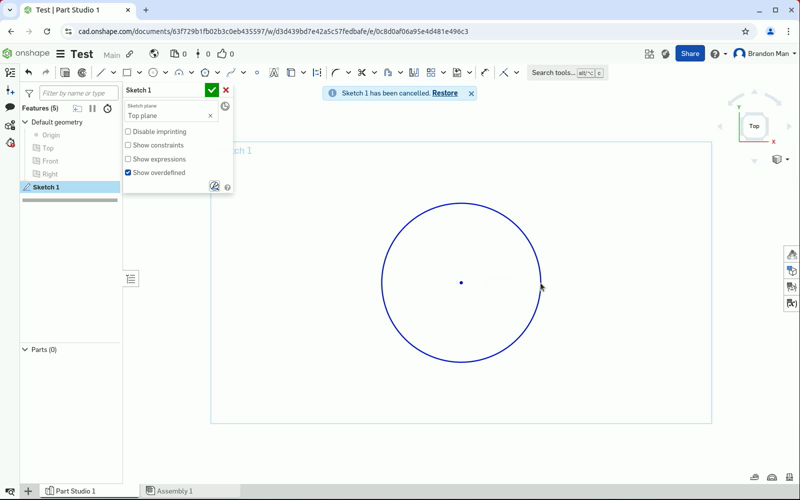
key(c)
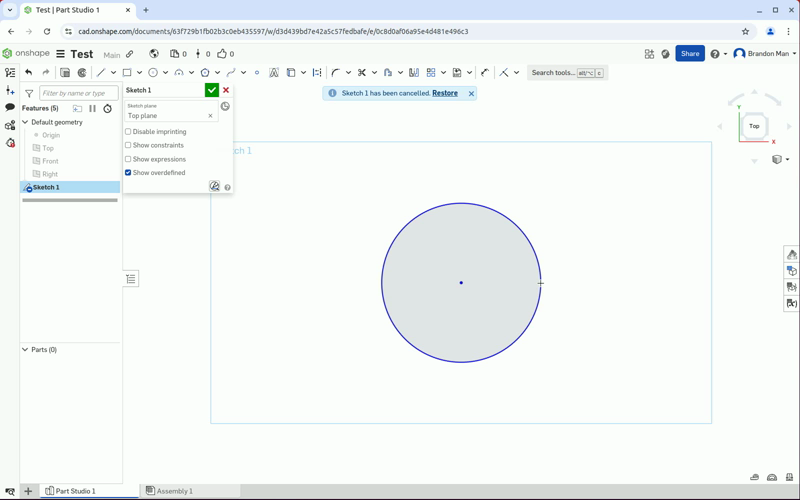
key_down(shift)
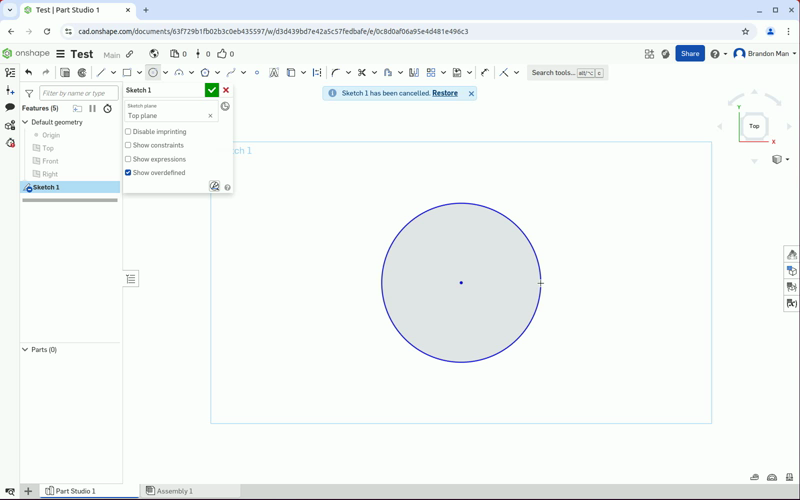
mouse_move(461, 282)
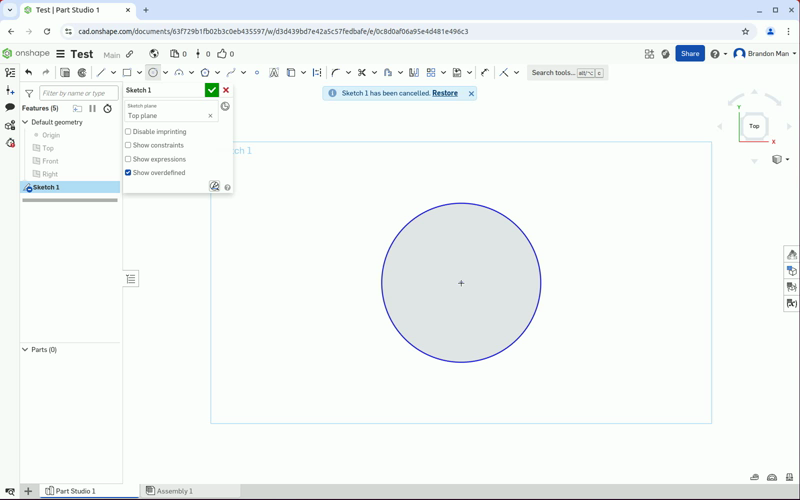
click(461, 282)
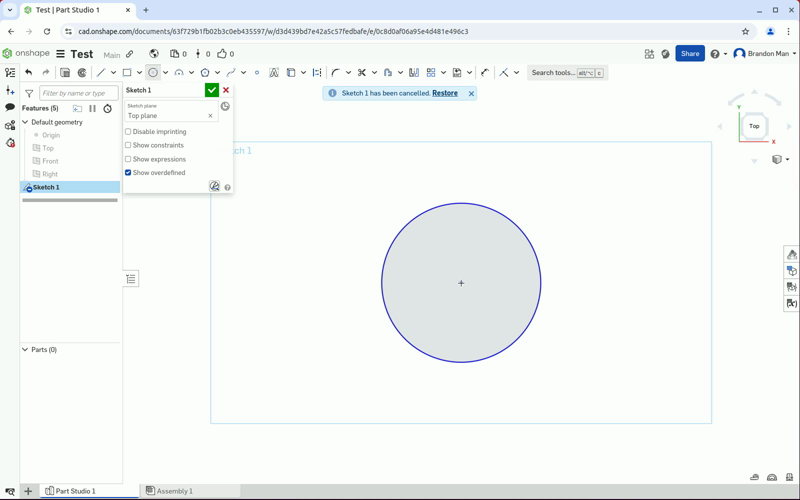
key_up(shift)
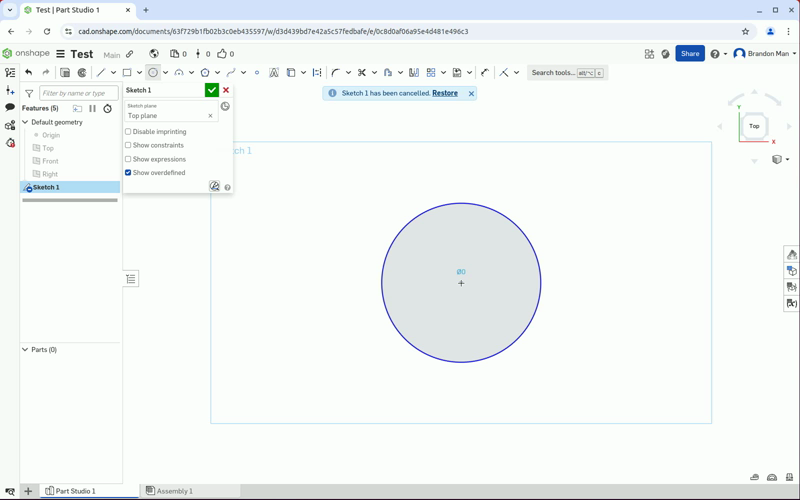
mouse_move(481, 282)
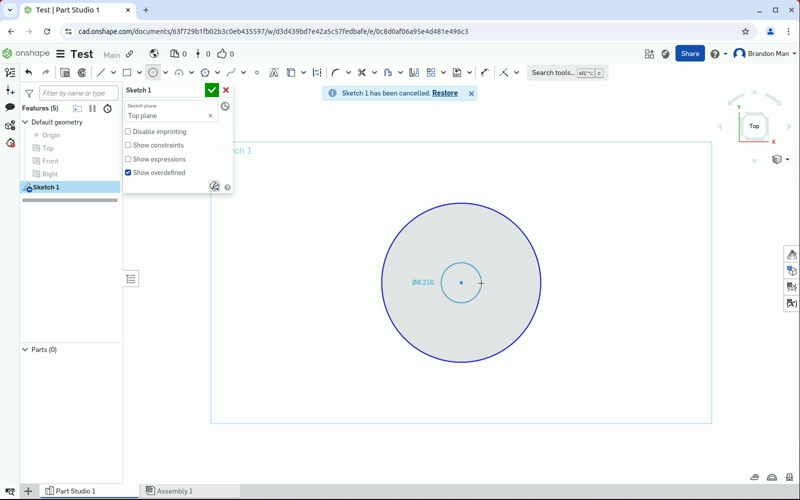
click(481, 282)
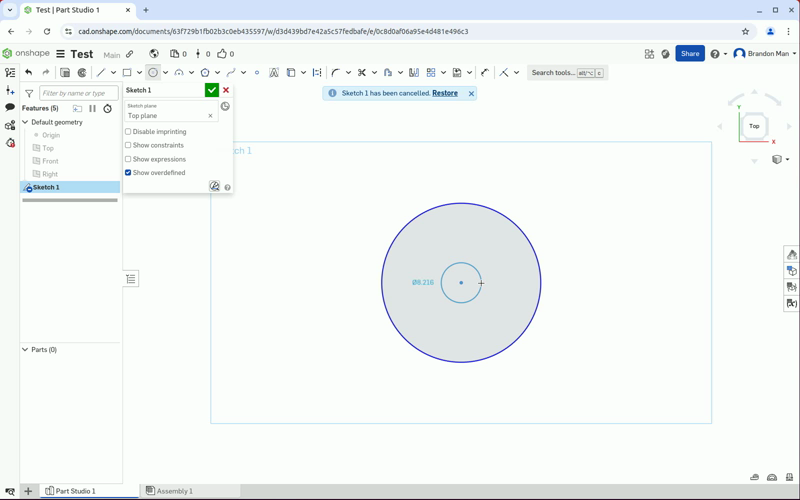
key(esc)
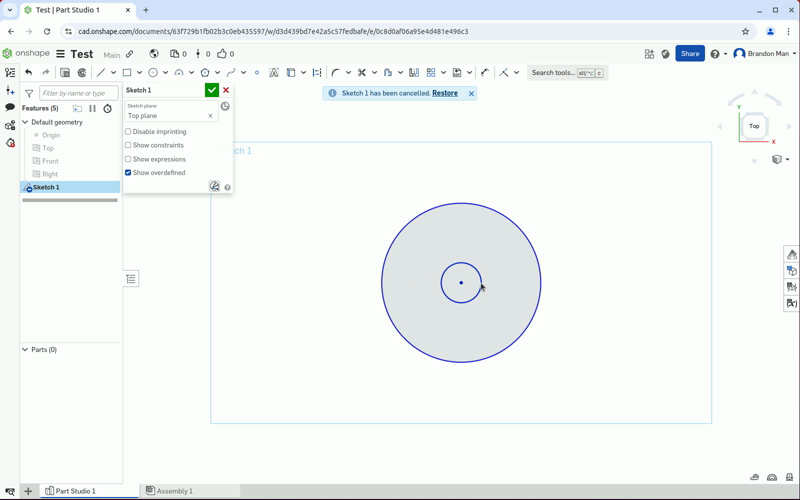
mouse_move(418, 294)
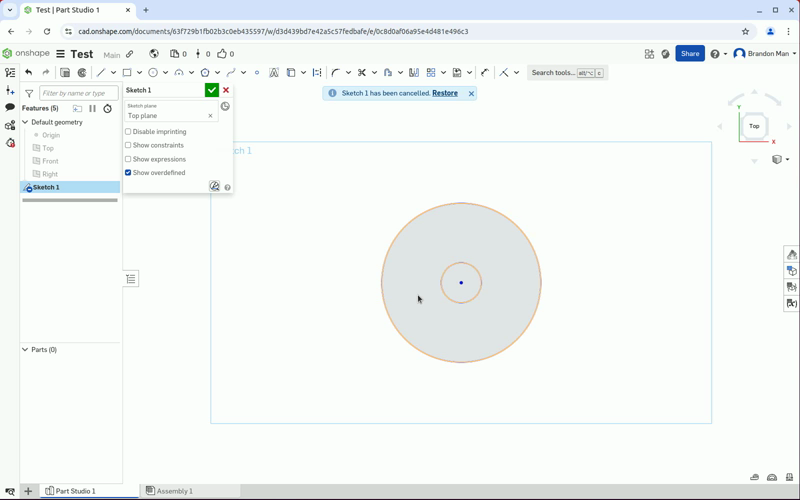
click(418, 294)
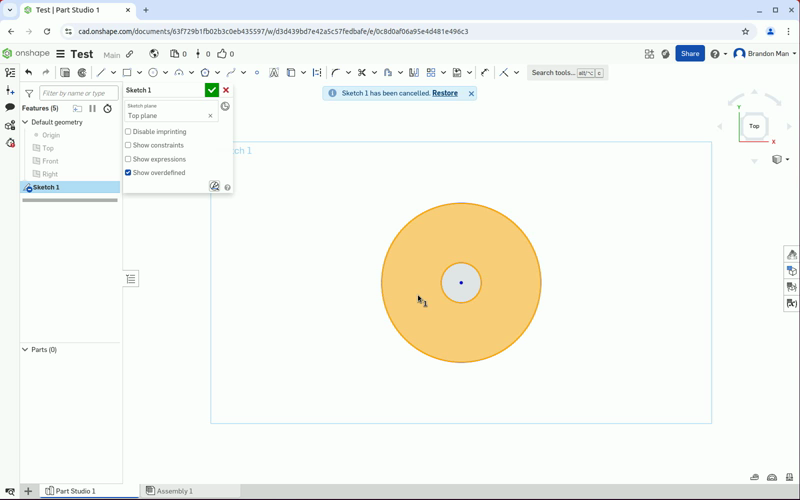
mouse_move(73, 352)
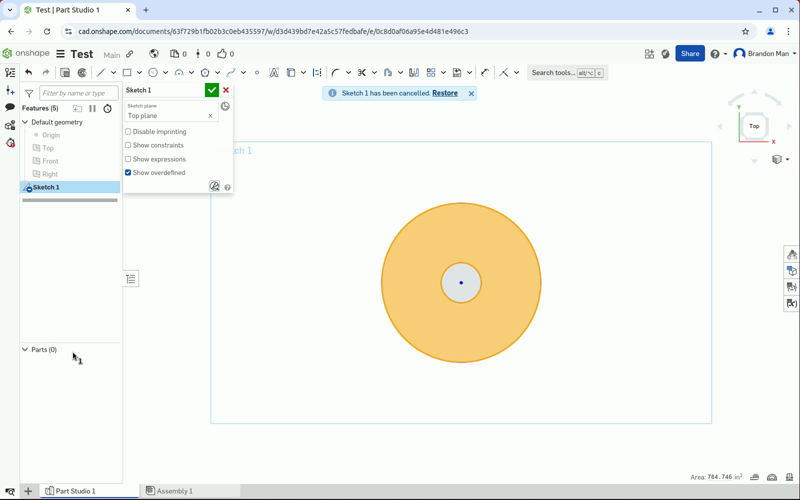
key(shift+y)
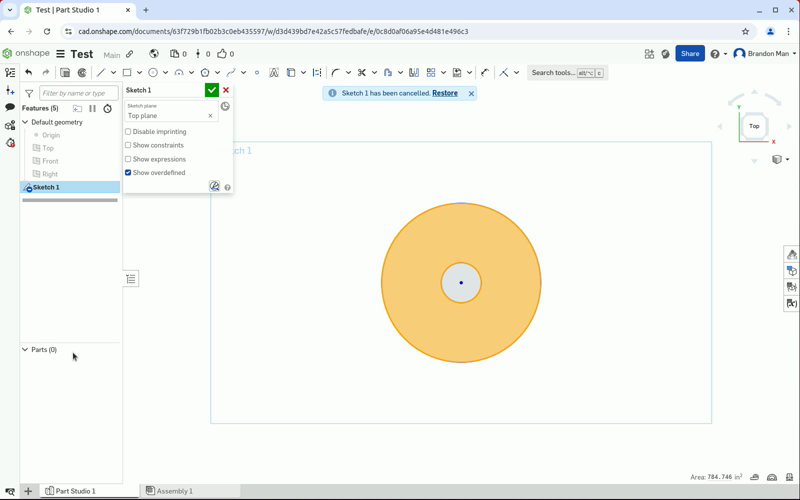
key(shift+e)
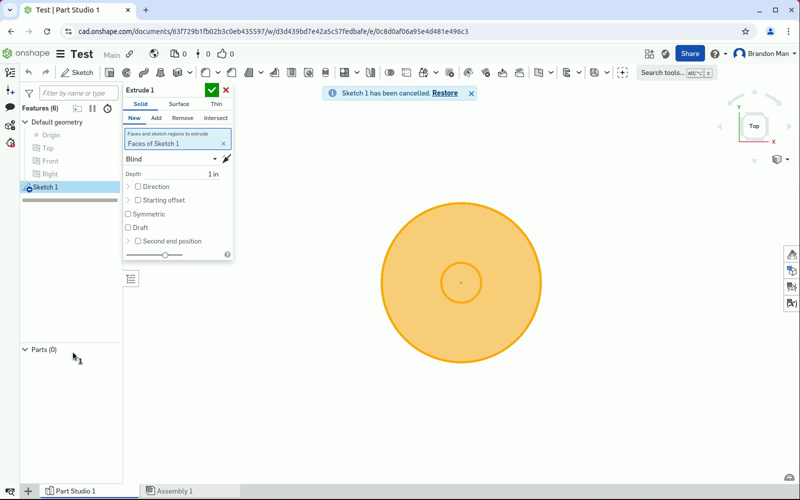
mouse_move(143, 106)
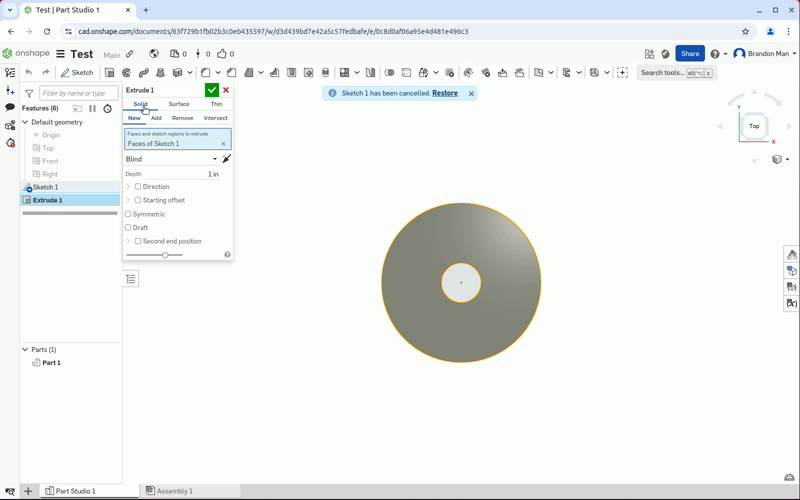
click(143, 106)
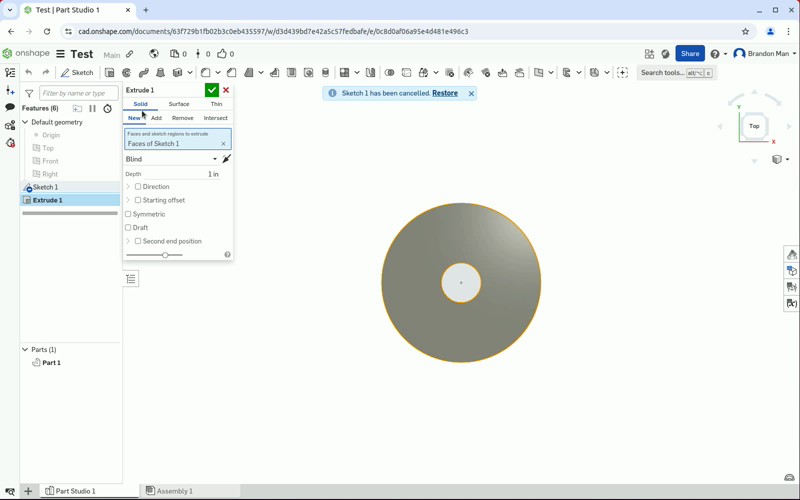
mouse_move(137, 120)
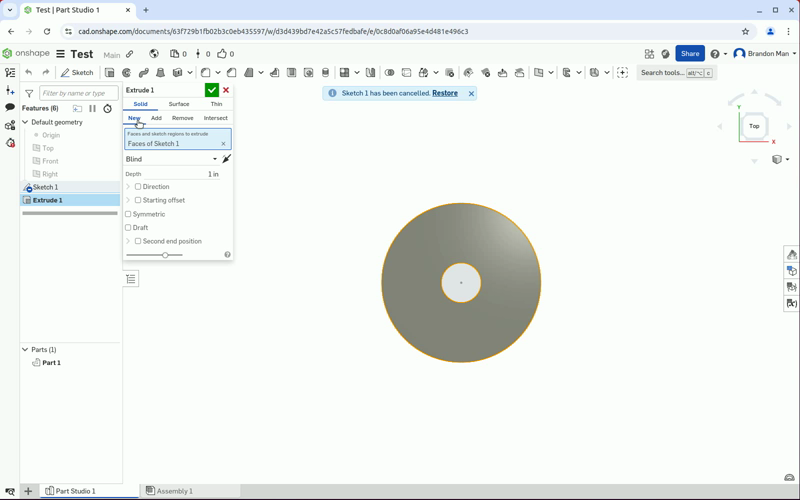
click(137, 120)
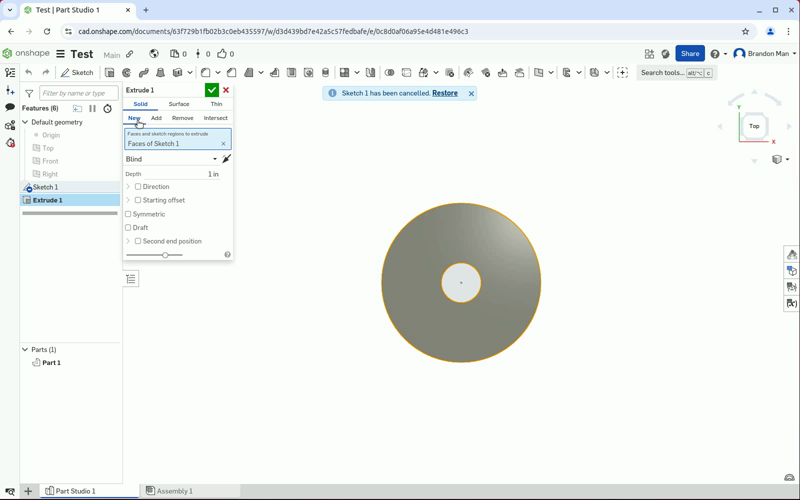
key(tab, 4)
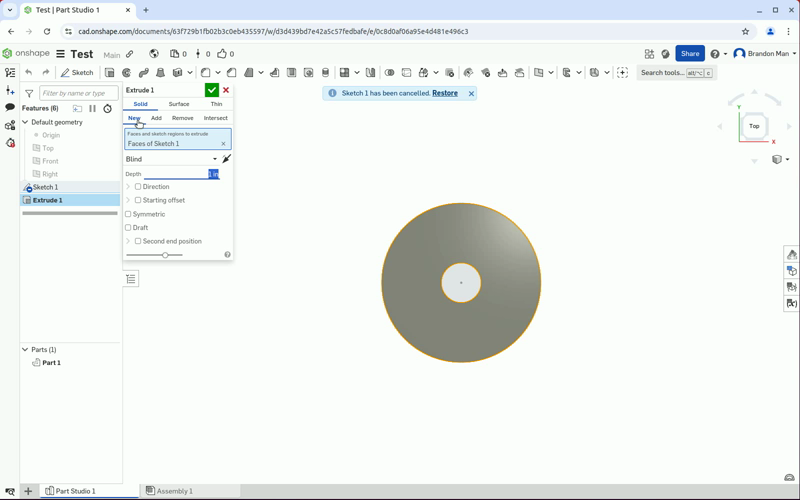
text(23.108)
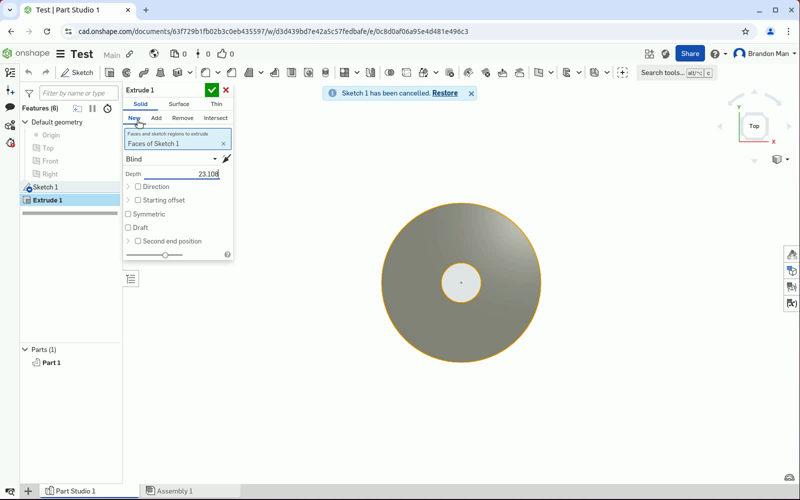
key(enter)
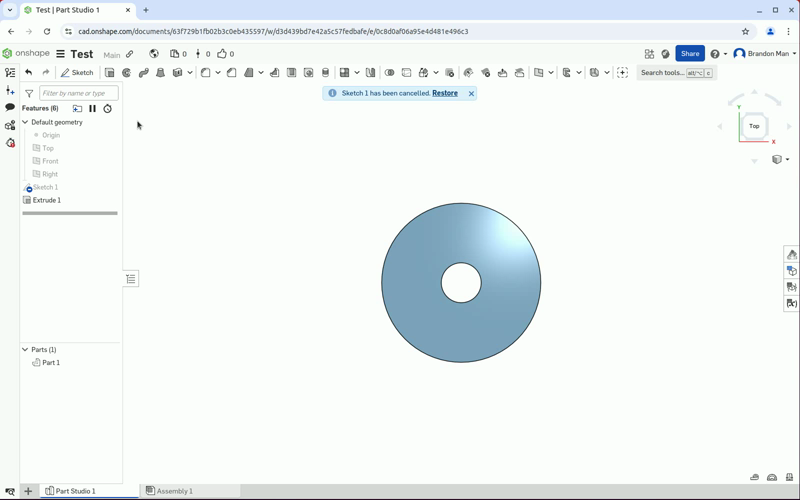
key(shift+h)
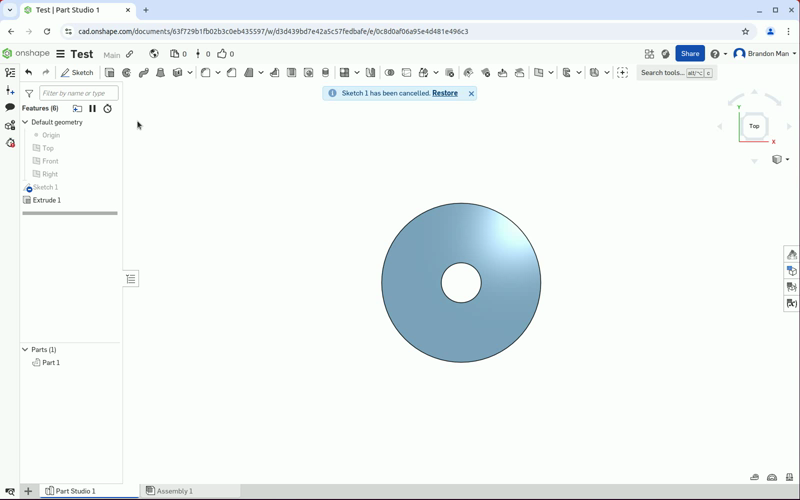
key(shift+h)
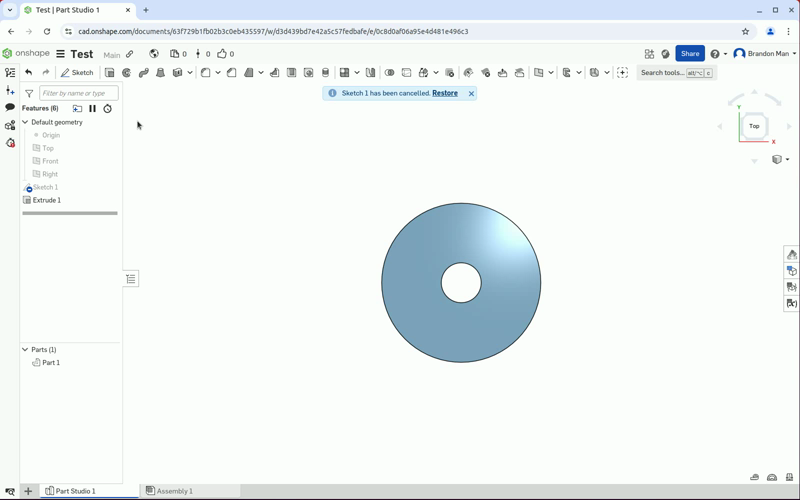
mouse_move(73, 189)
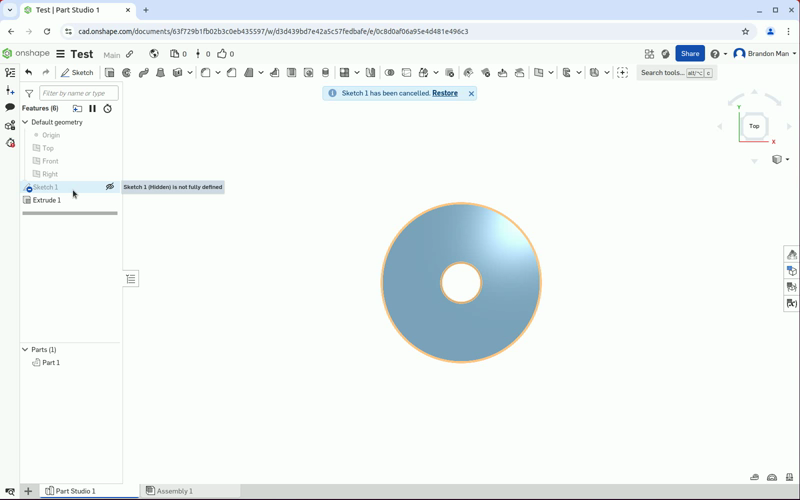
click(73, 189)
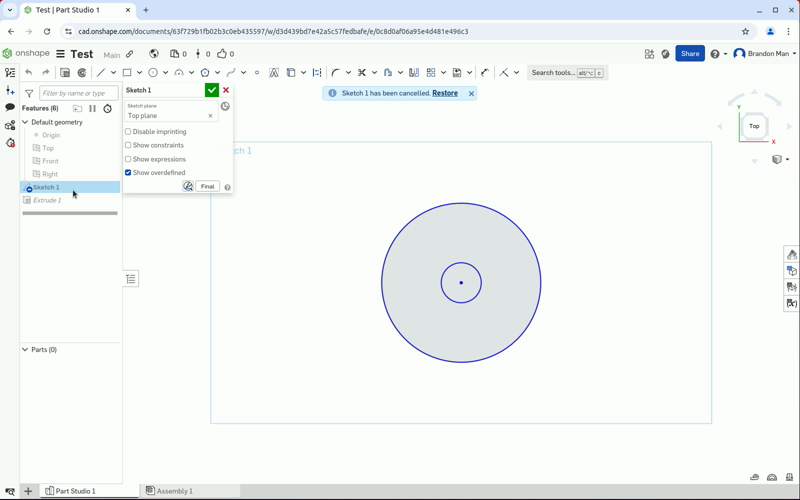
mouse_move(229, 92)
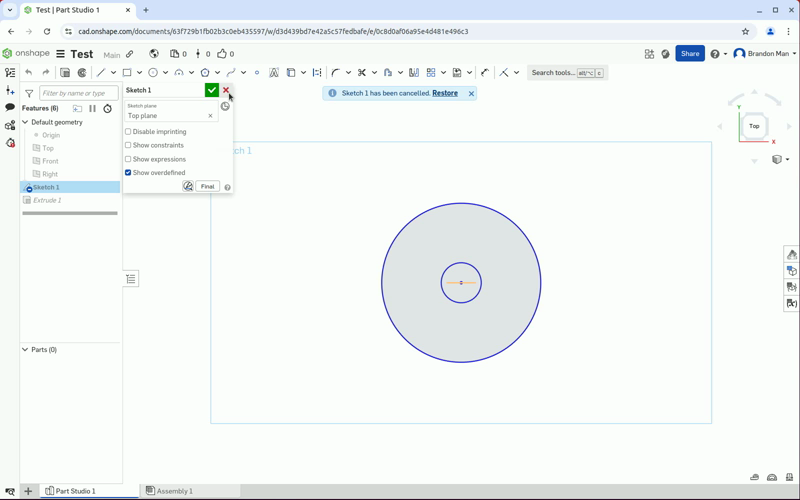
click(229, 92)
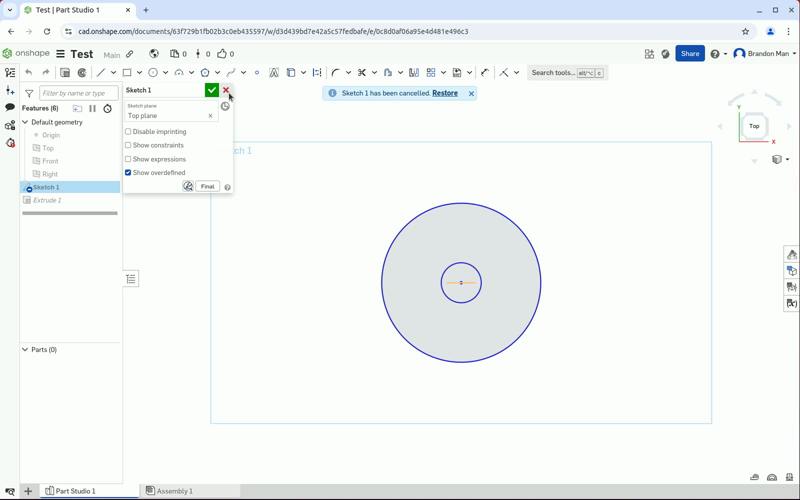
key(shift+s)
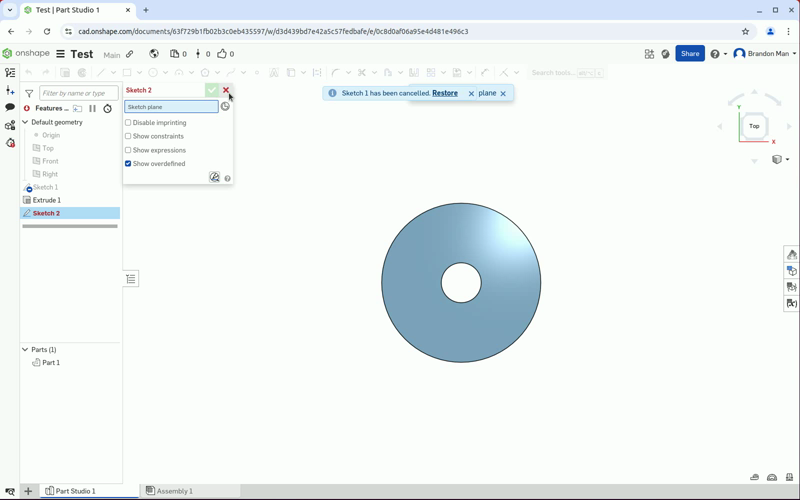
mouse_move(73, 150)
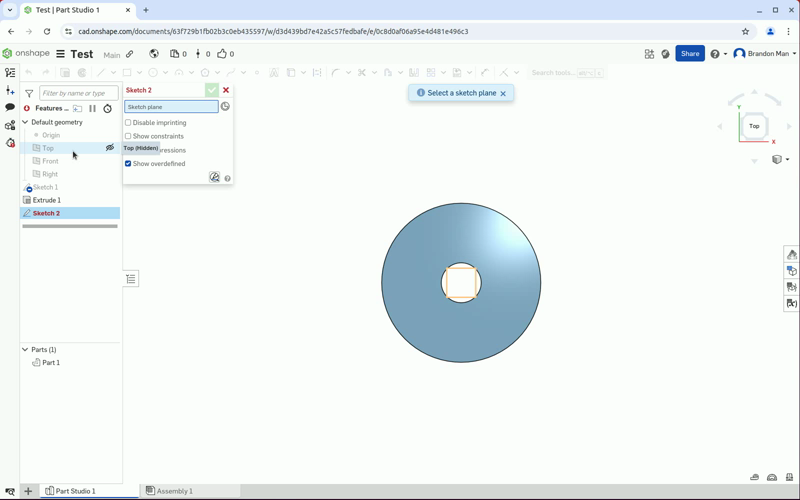
click(73, 150)
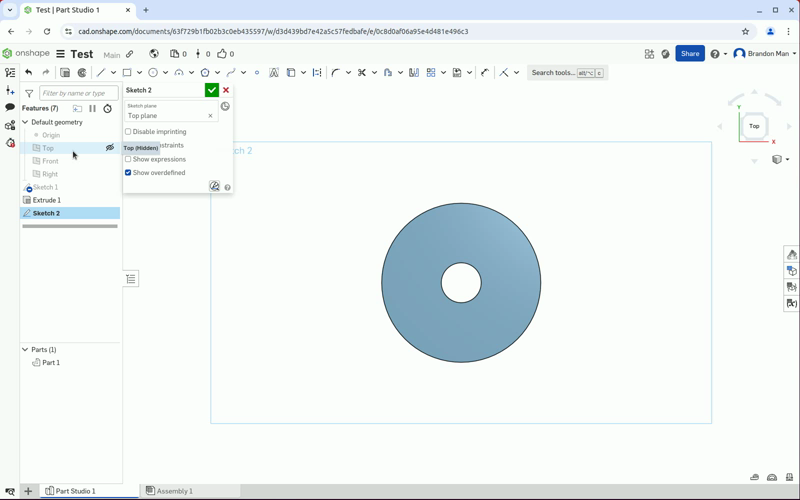
mouse_move(73, 352)
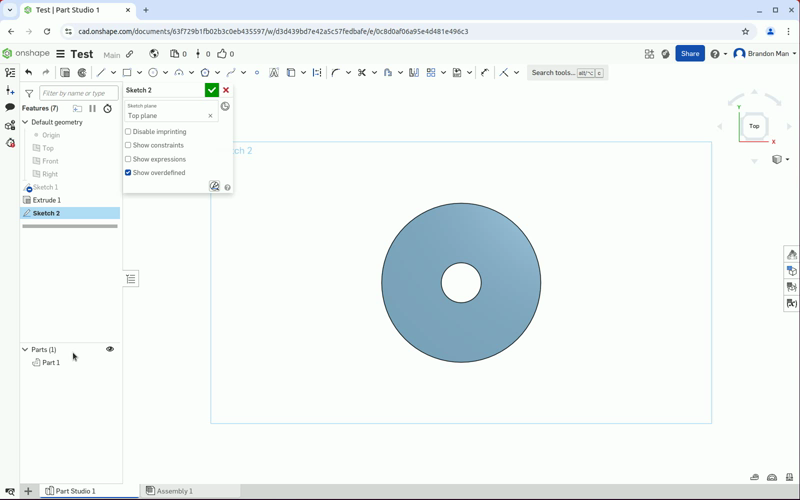
key(y)
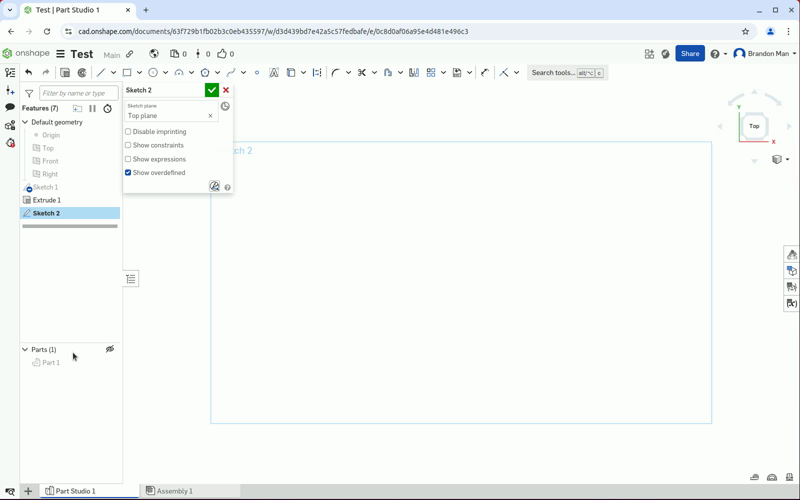
key(c)
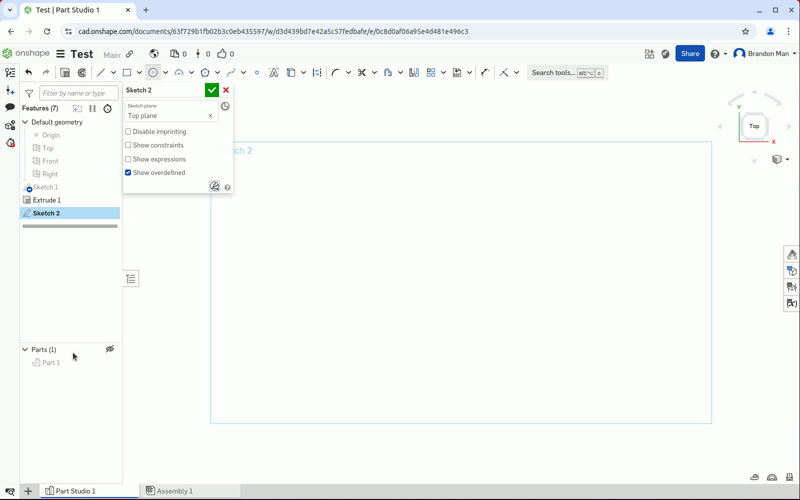
key_down(shift)
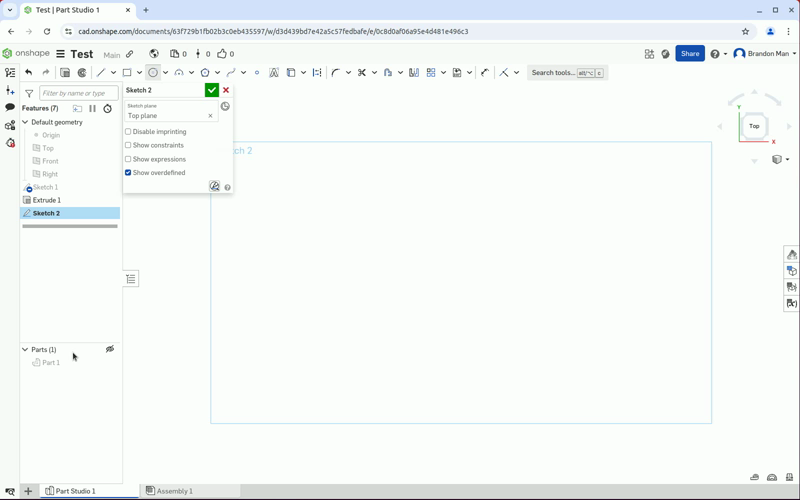
mouse_move(461, 282)
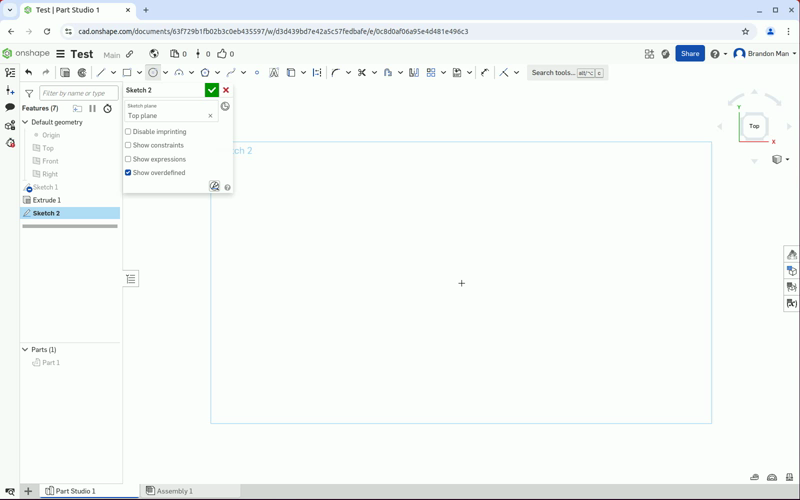
click(461, 282)
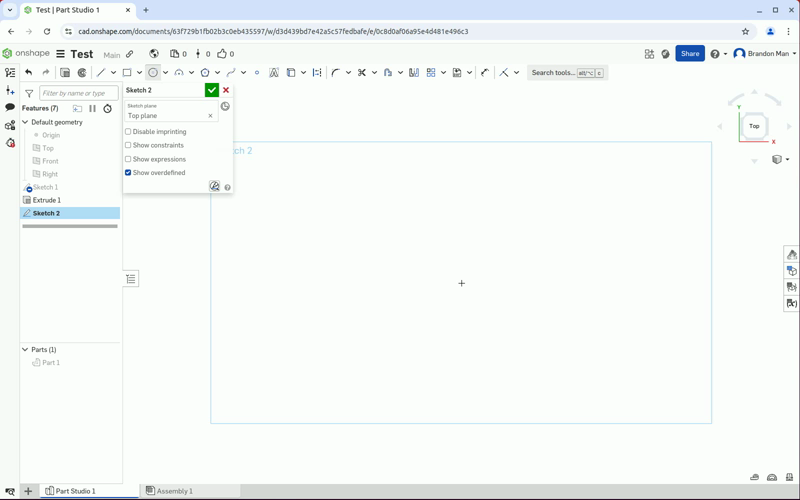
key_up(shift)
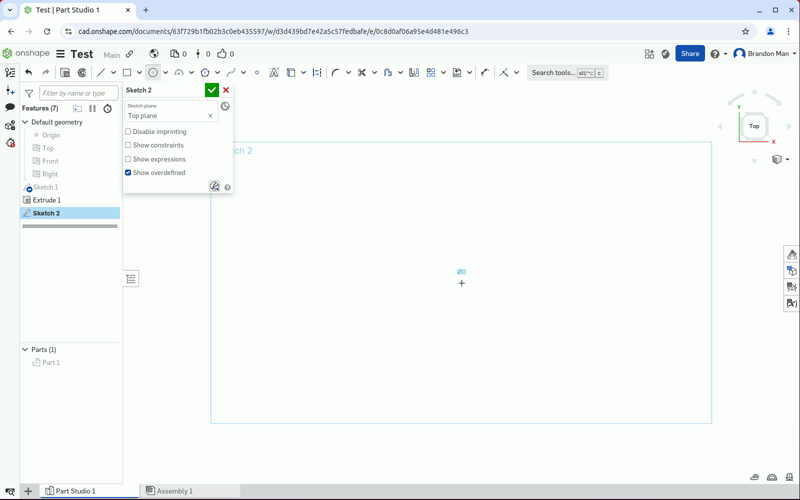
mouse_move(500, 282)
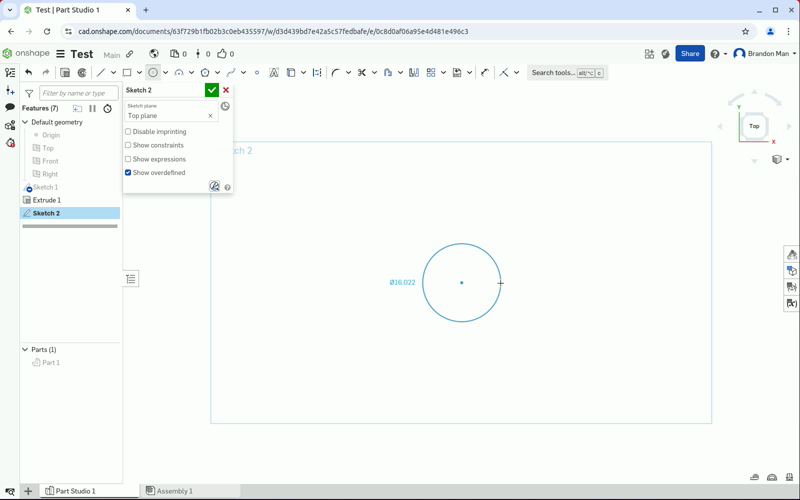
click(500, 282)
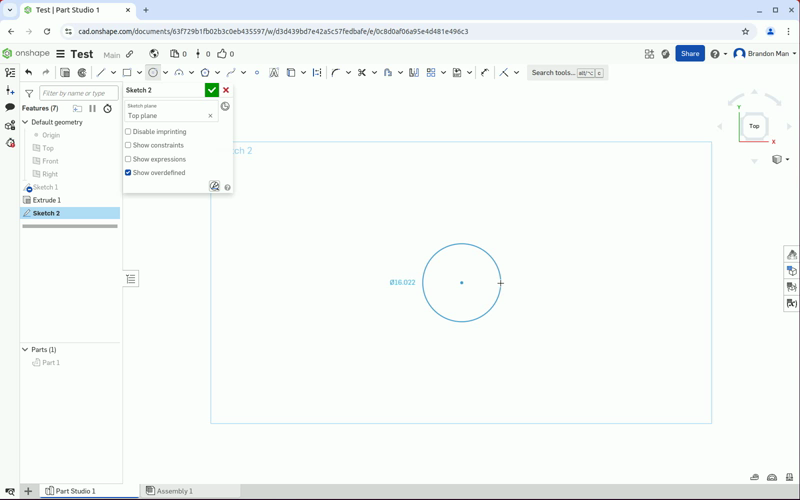
key(esc)
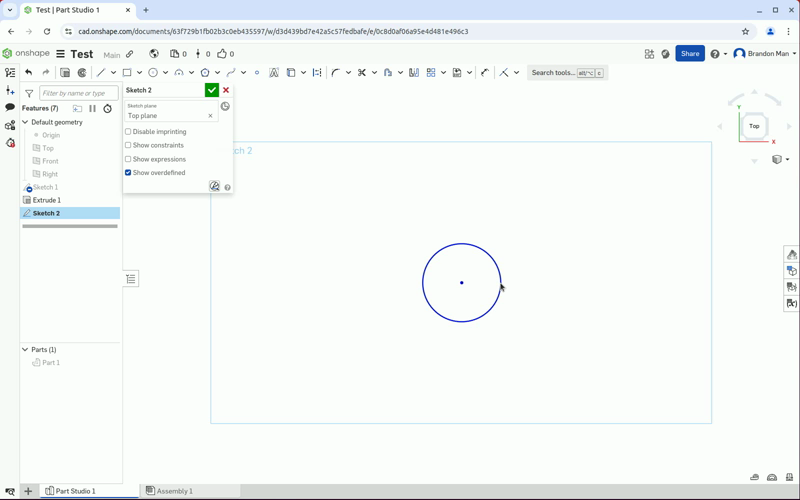
mouse_move(479, 271)
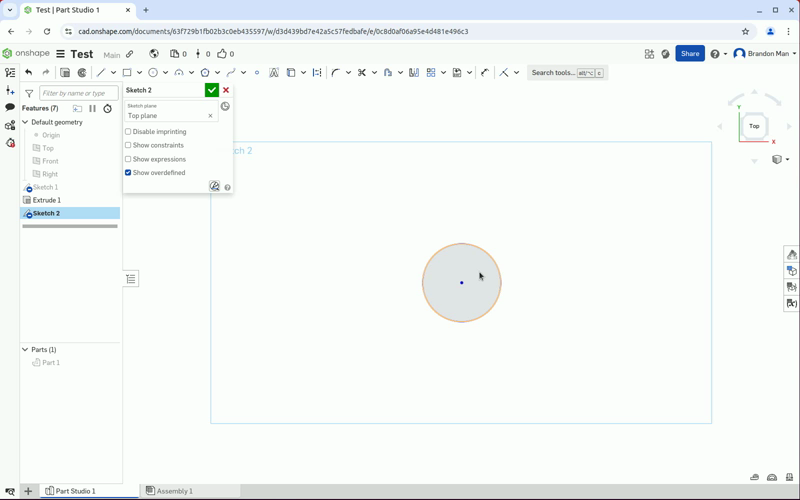
click(479, 271)
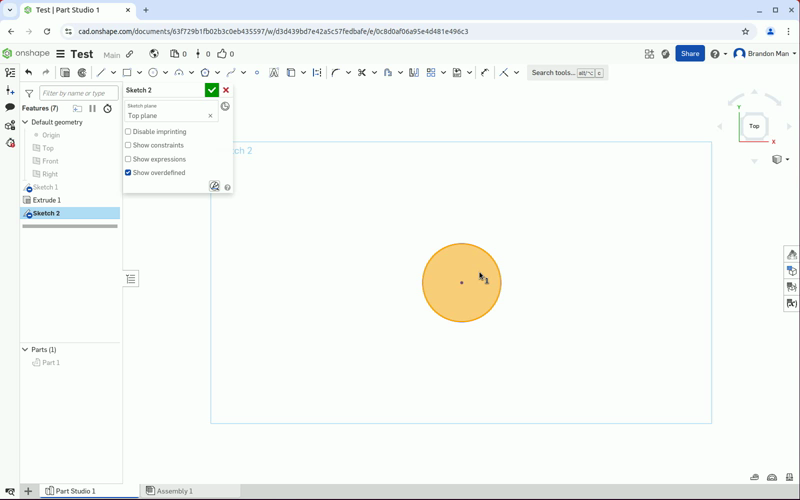
mouse_move(73, 352)
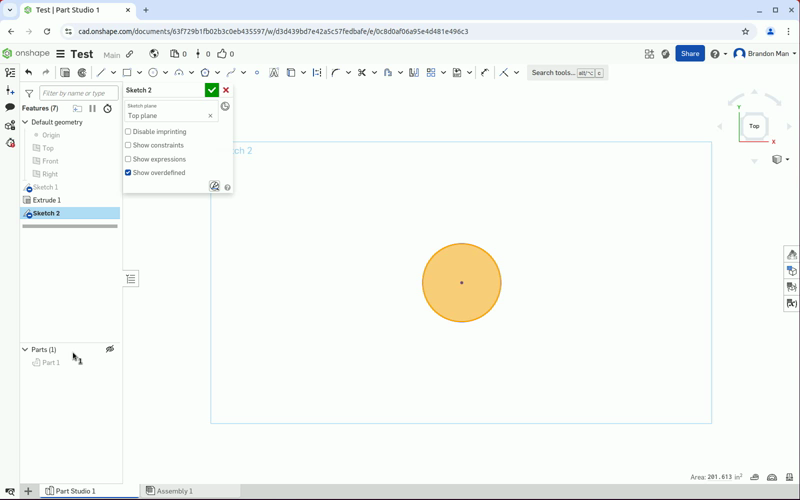
key(shift+y)
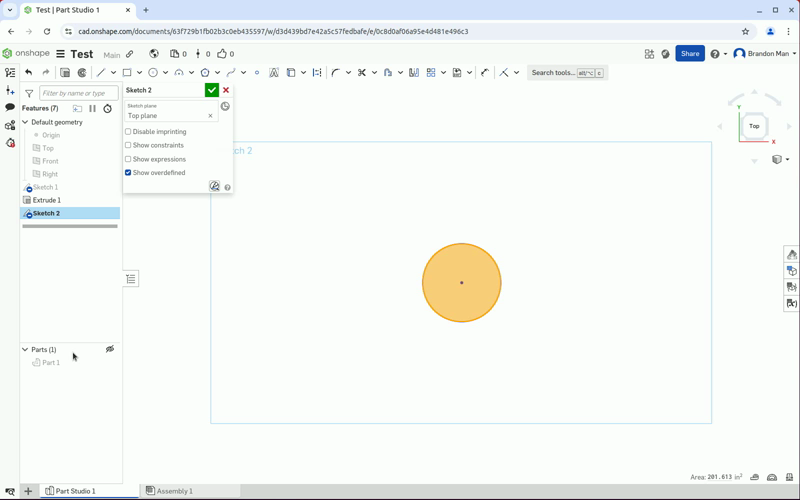
key(shift+e)
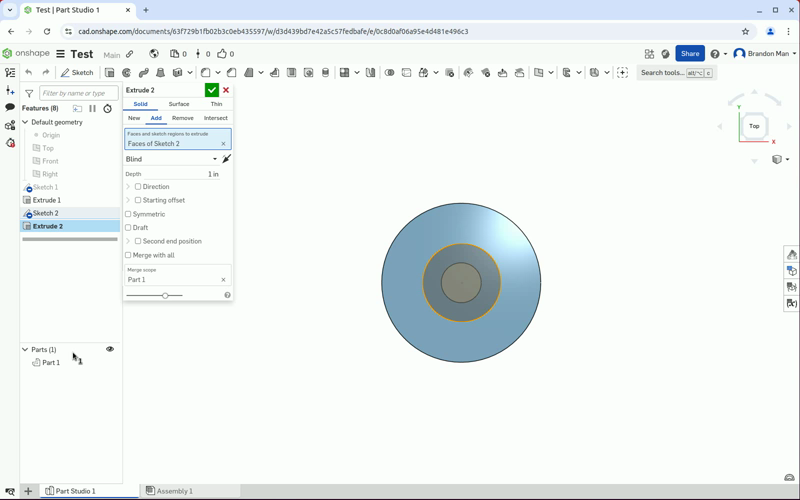
mouse_move(143, 106)
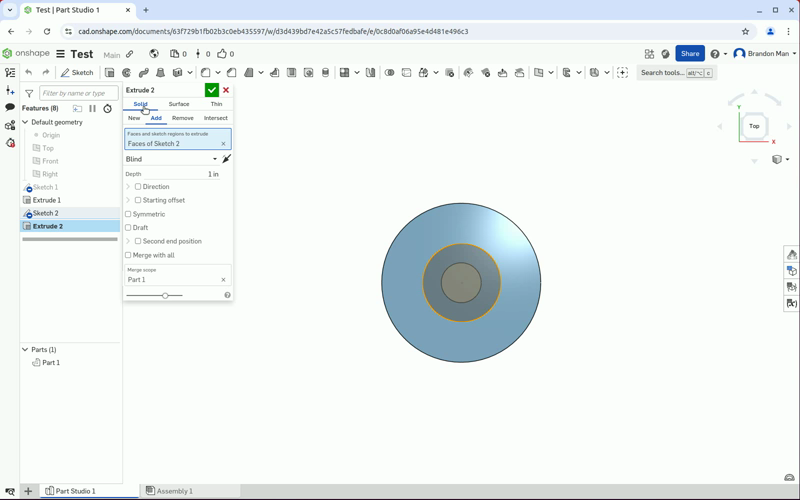
click(143, 106)
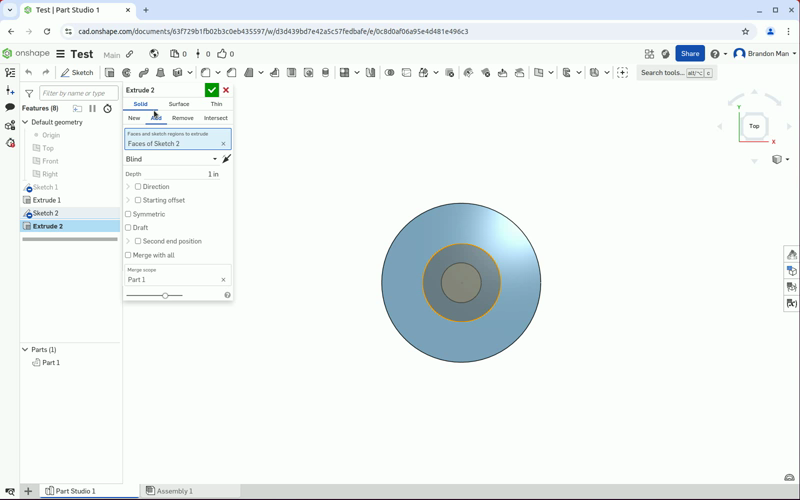
mouse_move(186, 120)
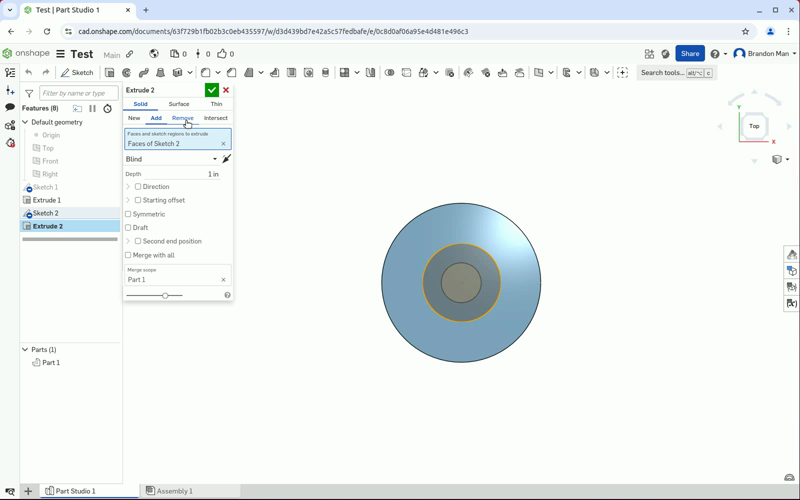
click(186, 120)
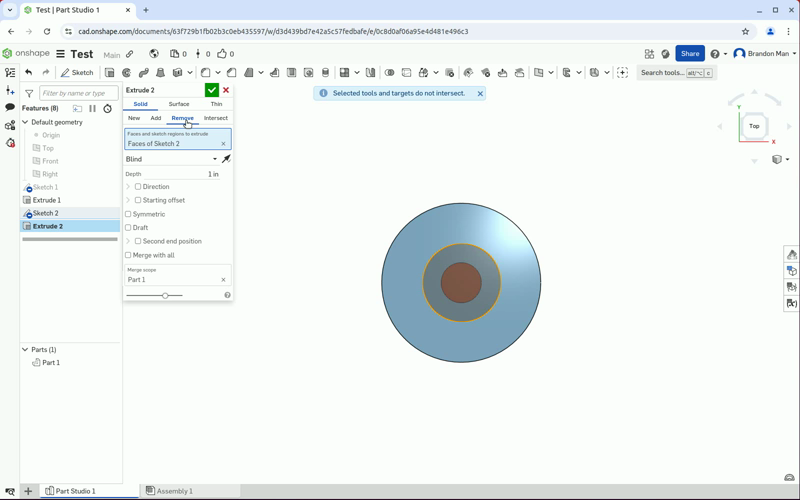
key(tab, 4)
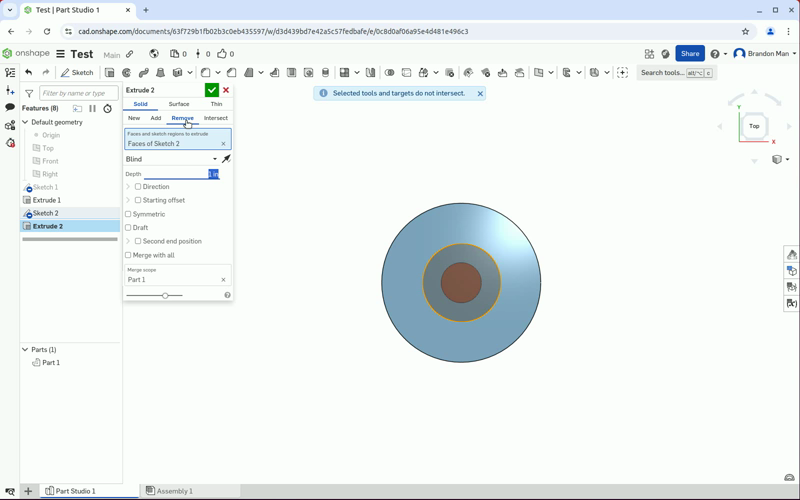
text(-23.108)
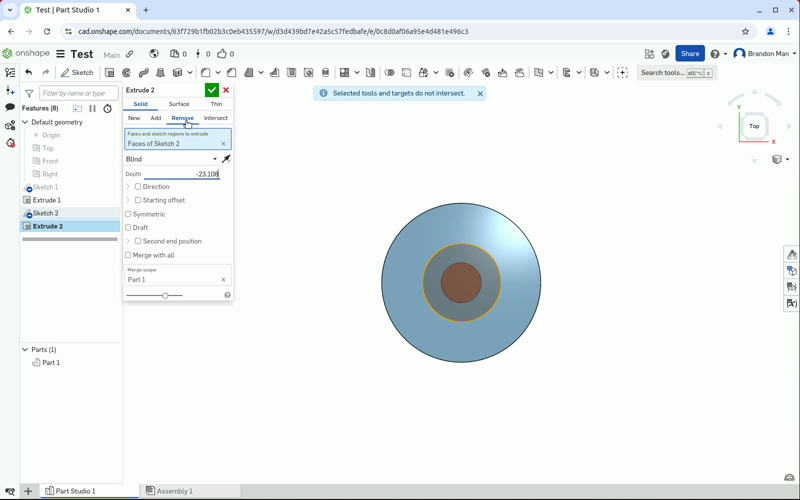
key(tab, 3)
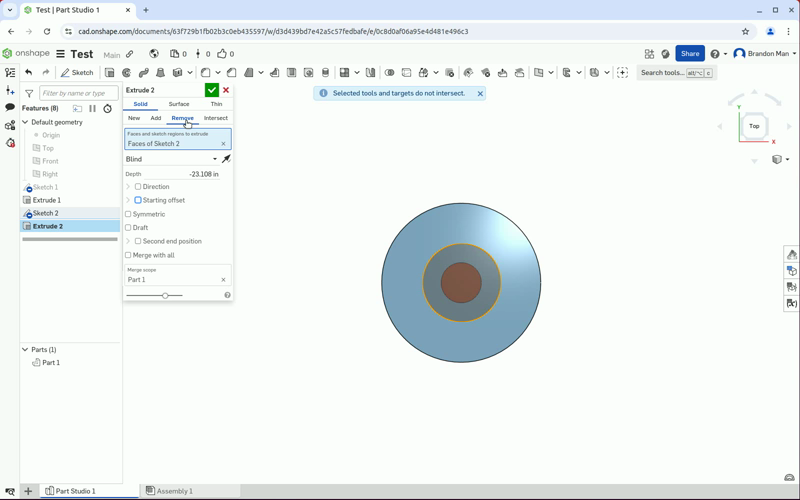
key(tab, 2)
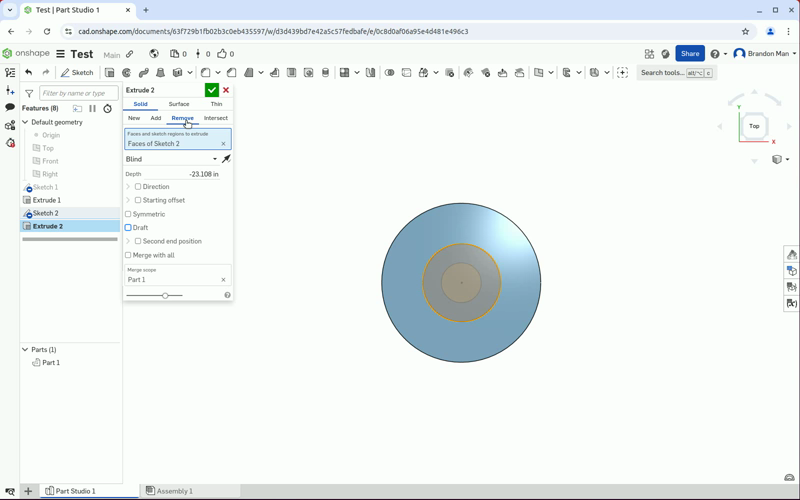
key(space)
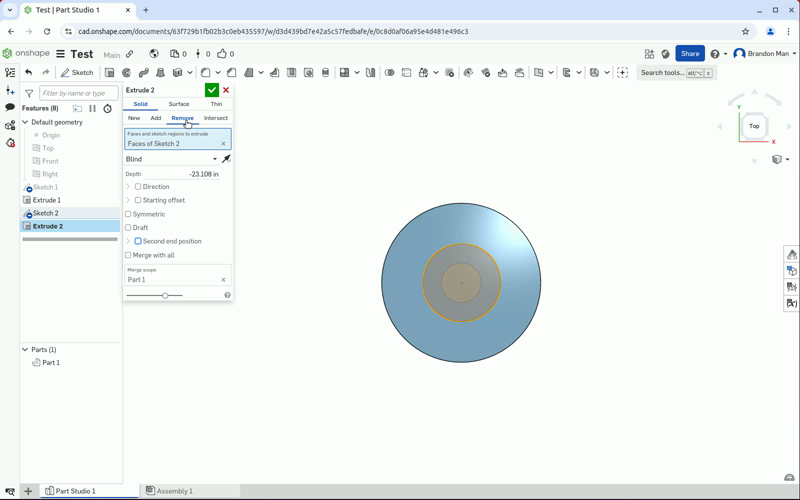
key(tab, 3)
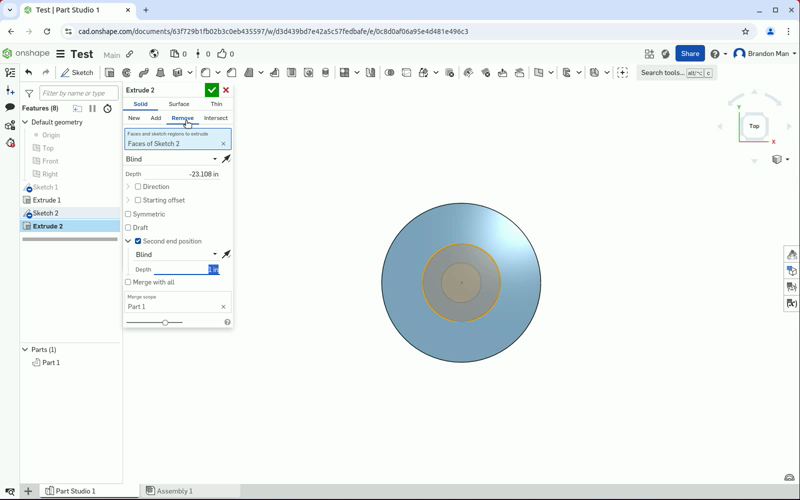
text(11.554)
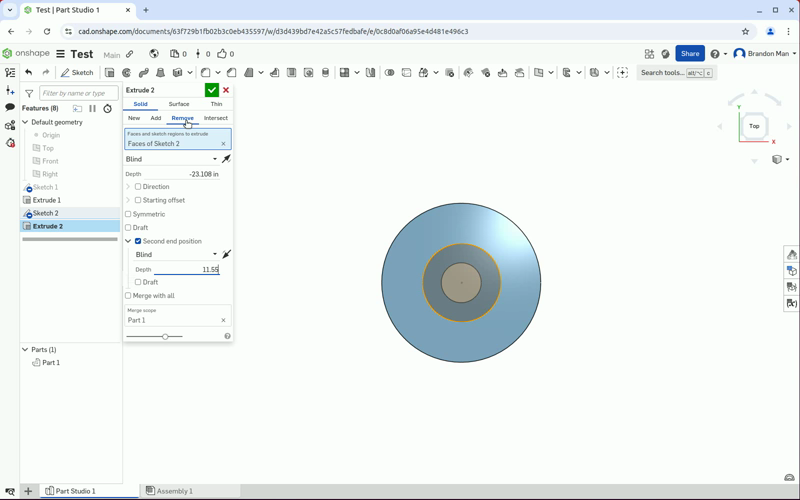
key(tab, 2)
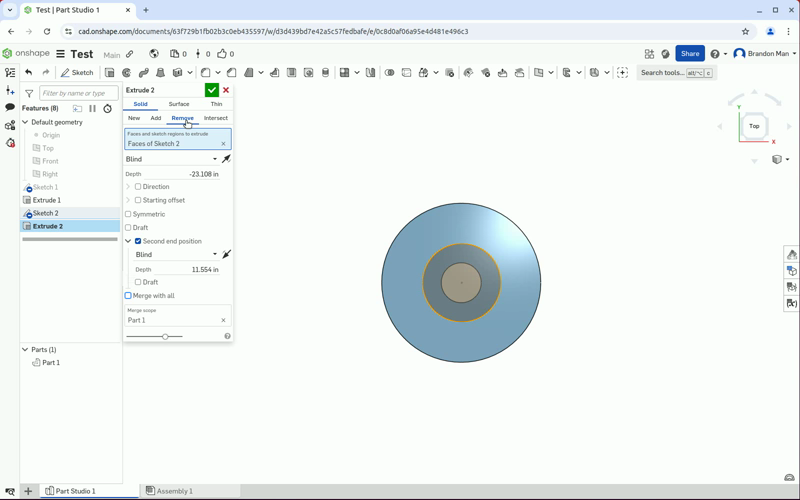
key(space)
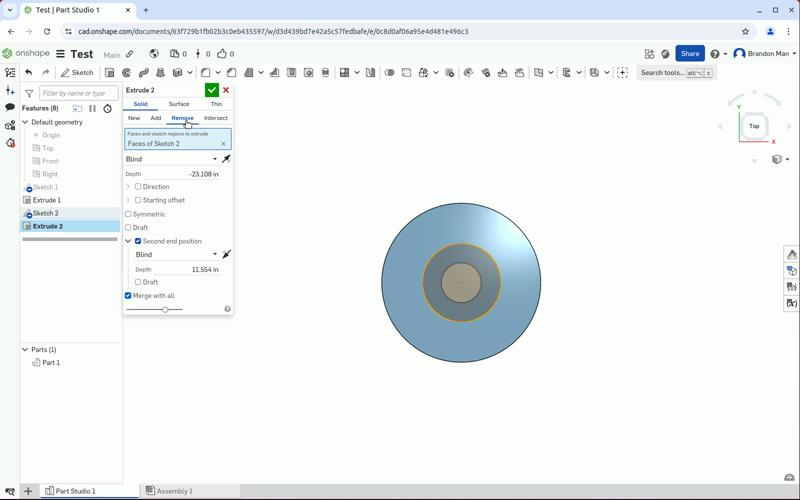
key(enter)
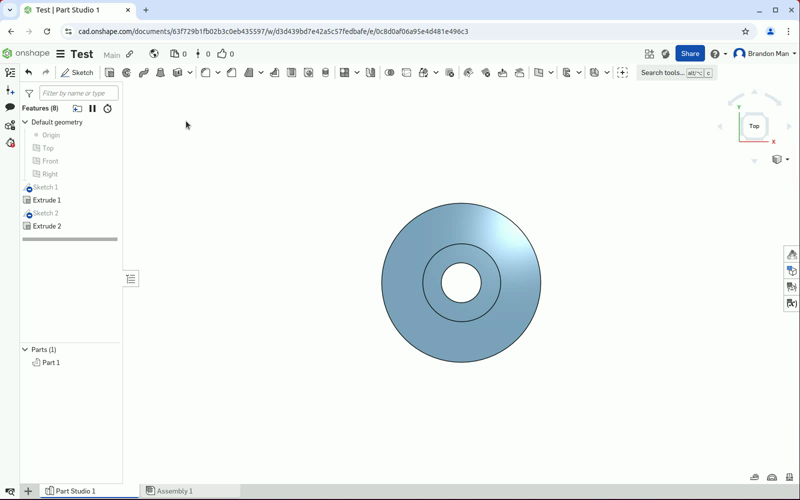
key(shift+h)
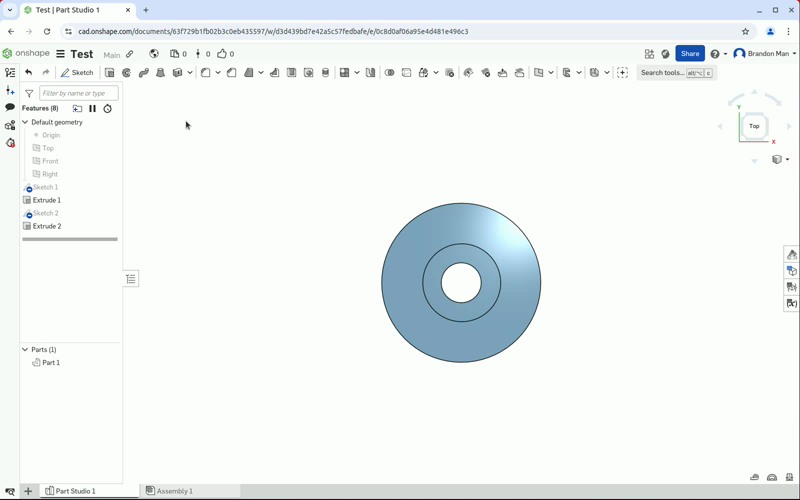
key(shift+h)
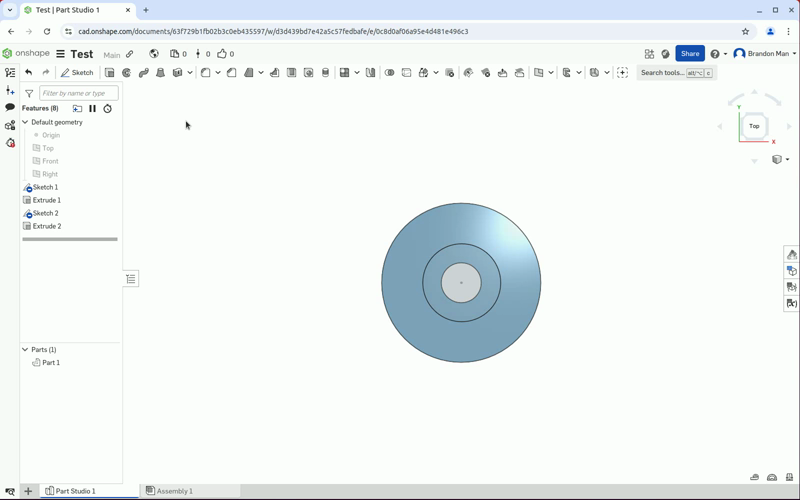
key(shift+7)
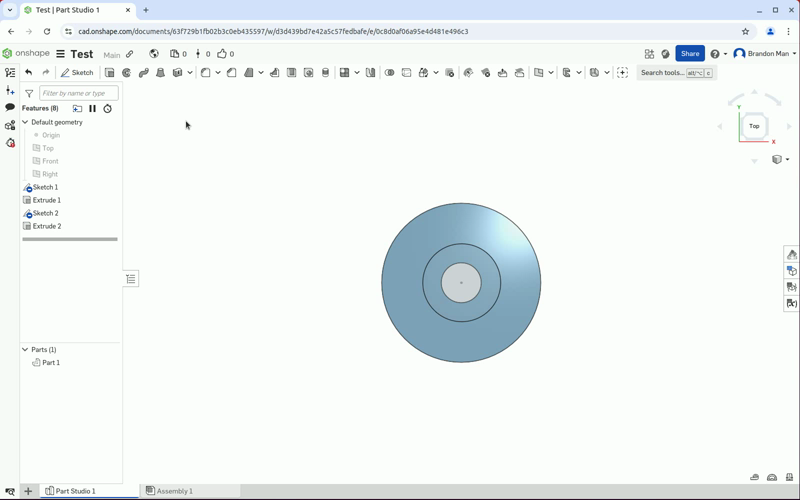
key(up, 3)
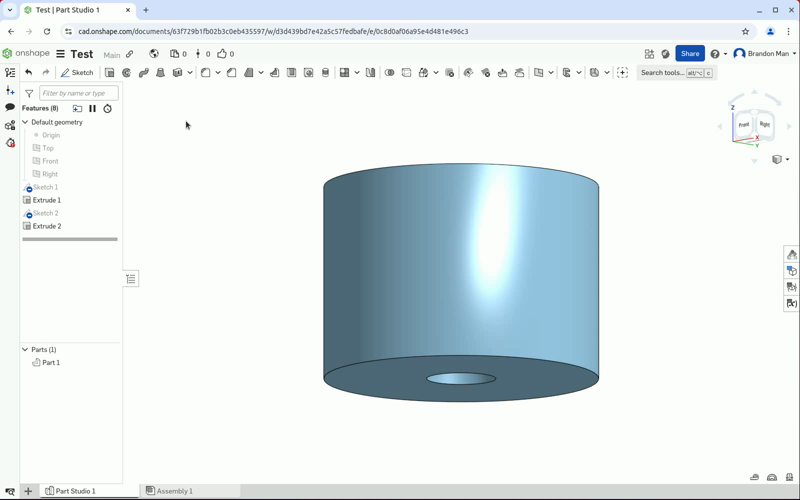
key(left, 3)
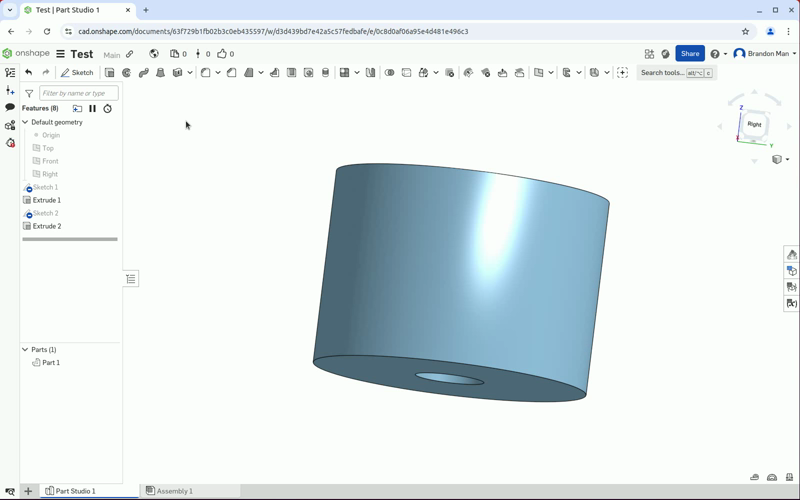
key(right, 3)
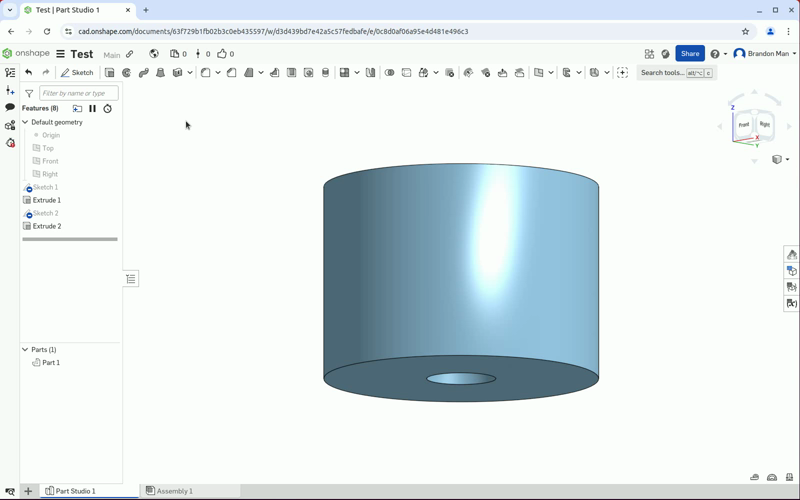
key(down, 3)
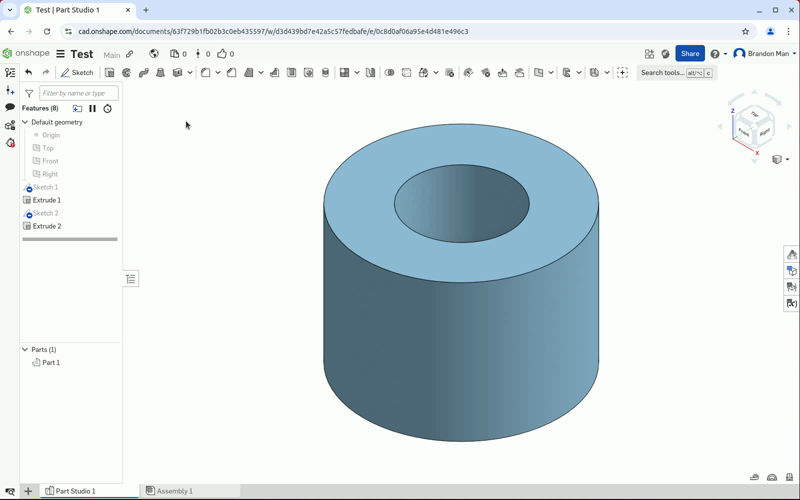
mouse_move(73, 189)
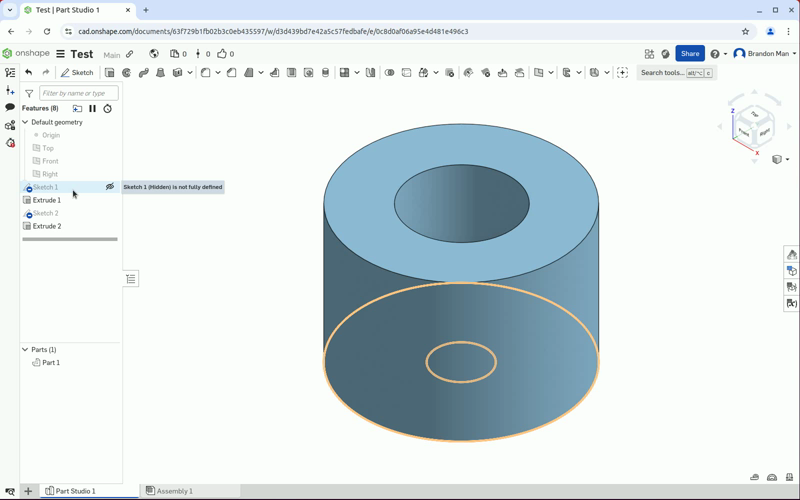
click(73, 189)